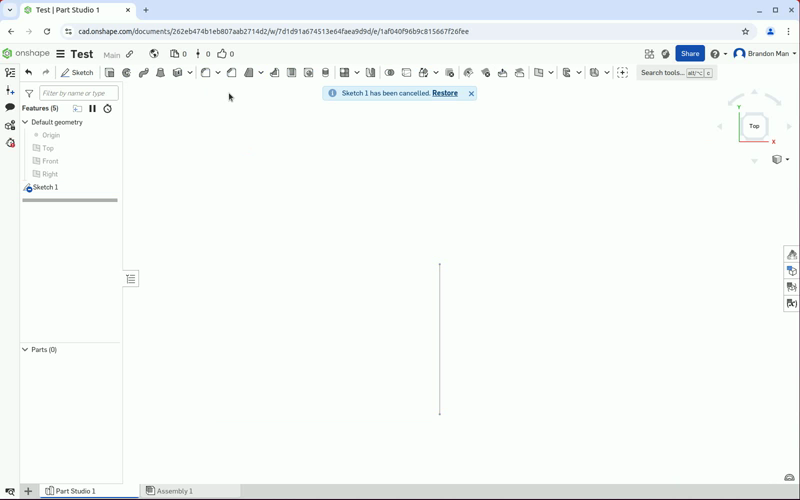
key(shift+h)
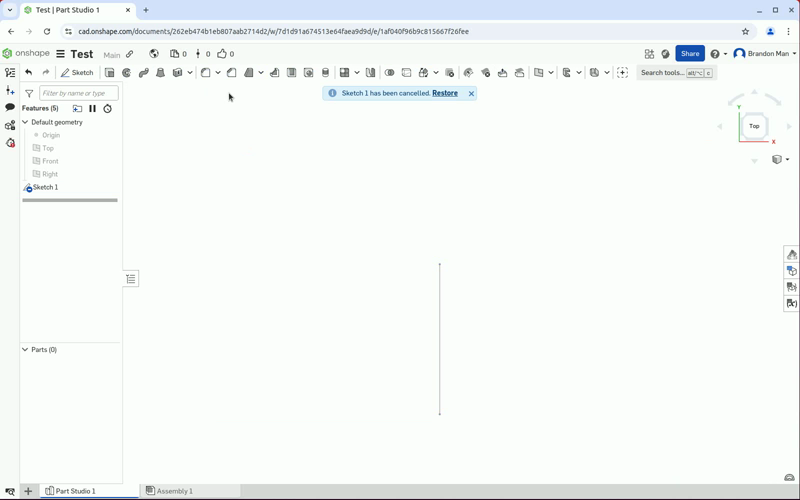
key(shift+s)
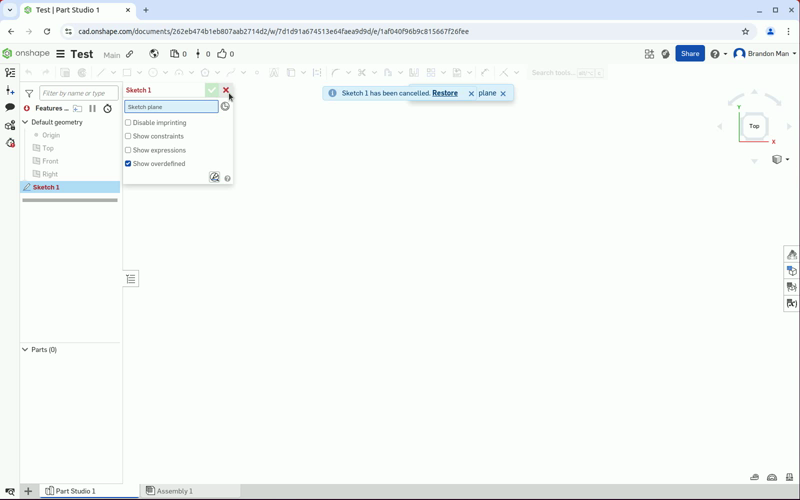
mouse_move(73, 150)
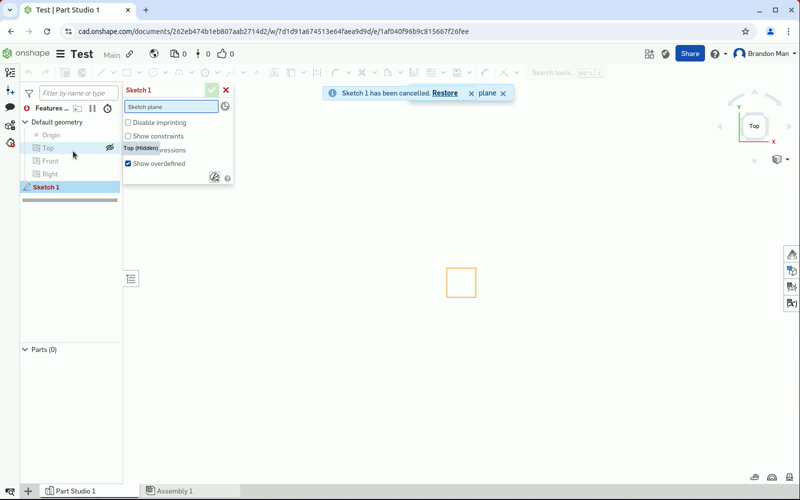
click(73, 150)
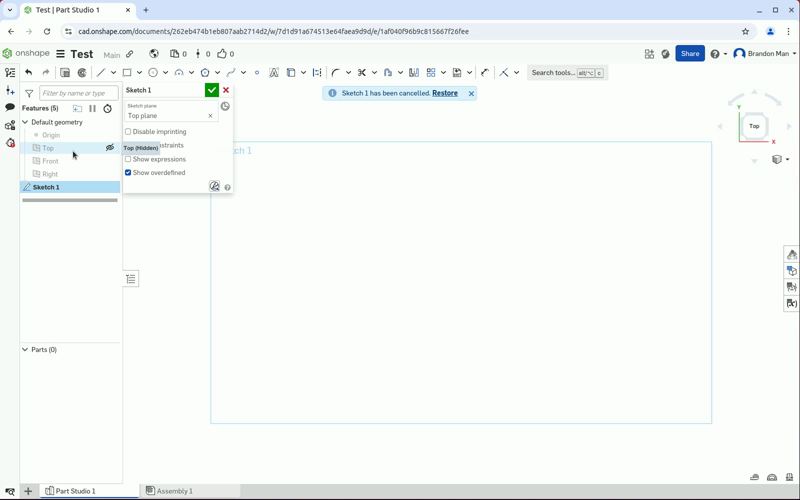
mouse_move(73, 352)
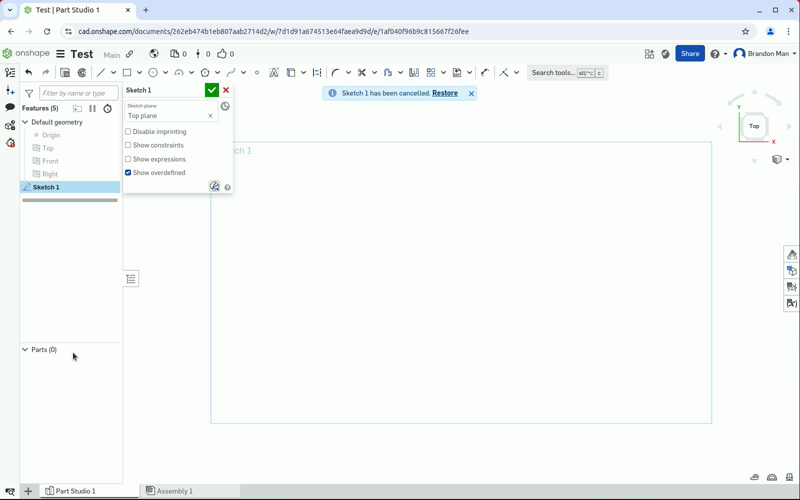
key(y)
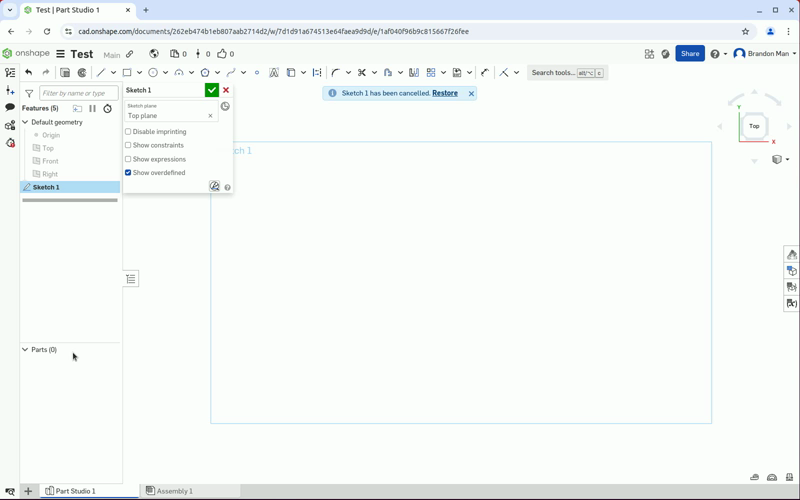
key(c)
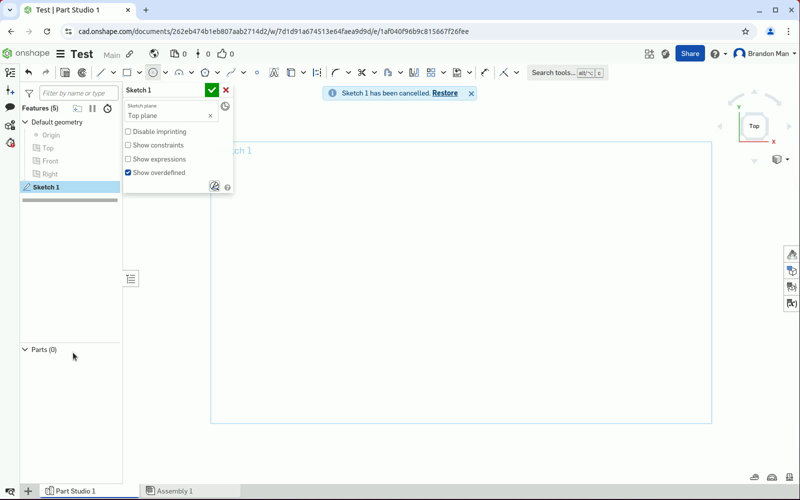
key_down(shift)
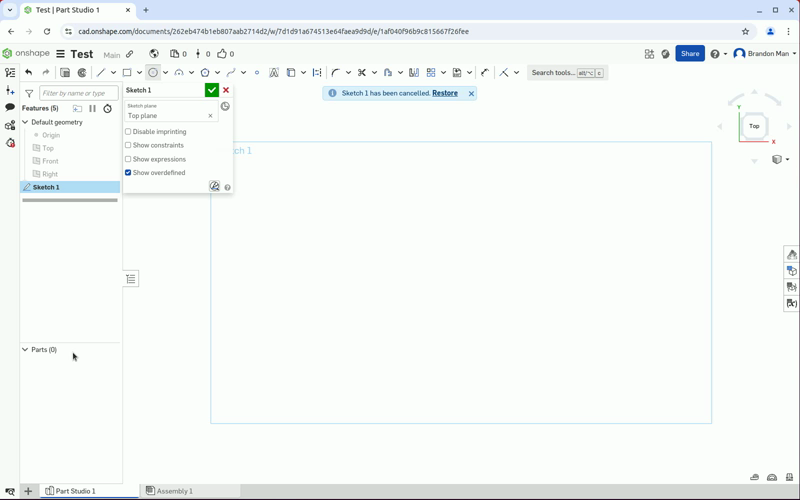
mouse_move(461, 282)
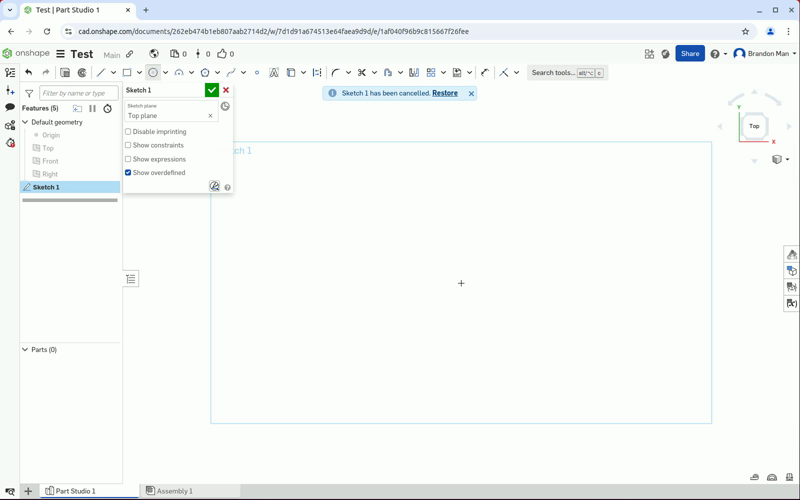
click(461, 282)
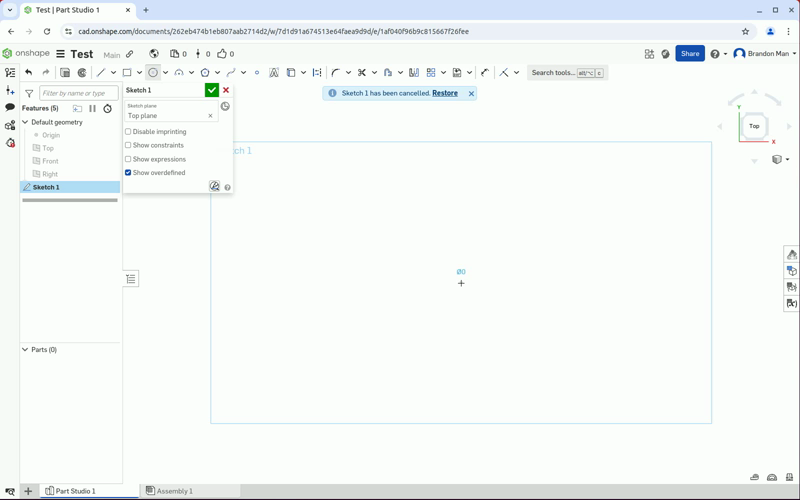
key_up(shift)
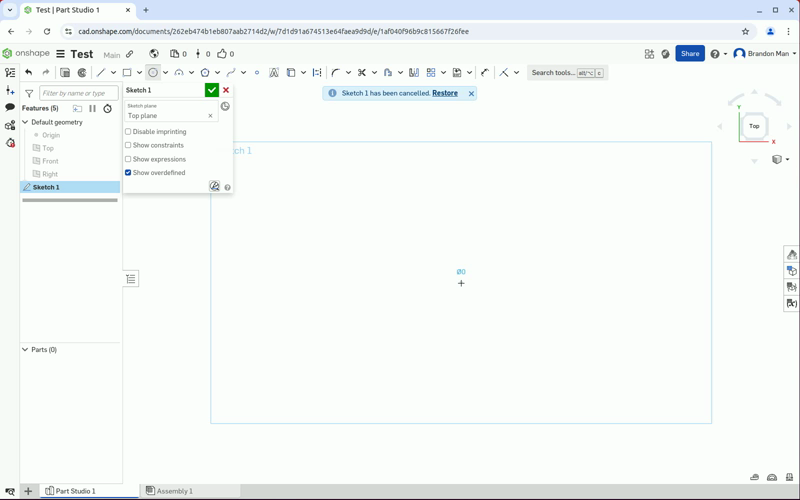
mouse_move(574, 282)
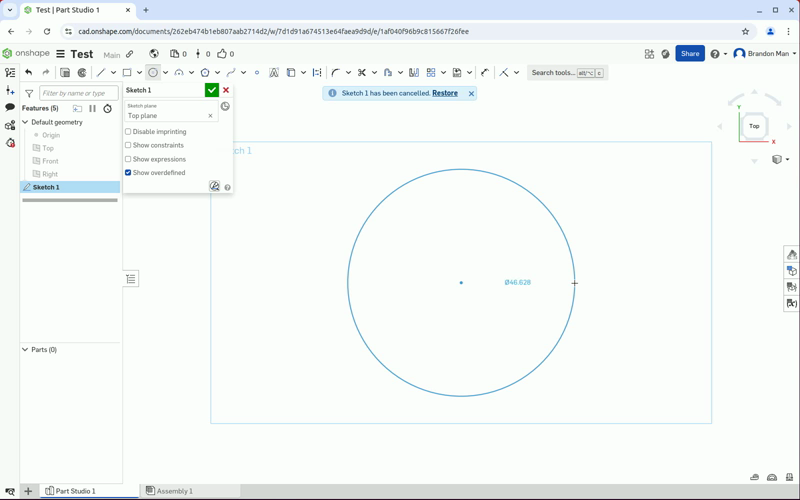
click(574, 282)
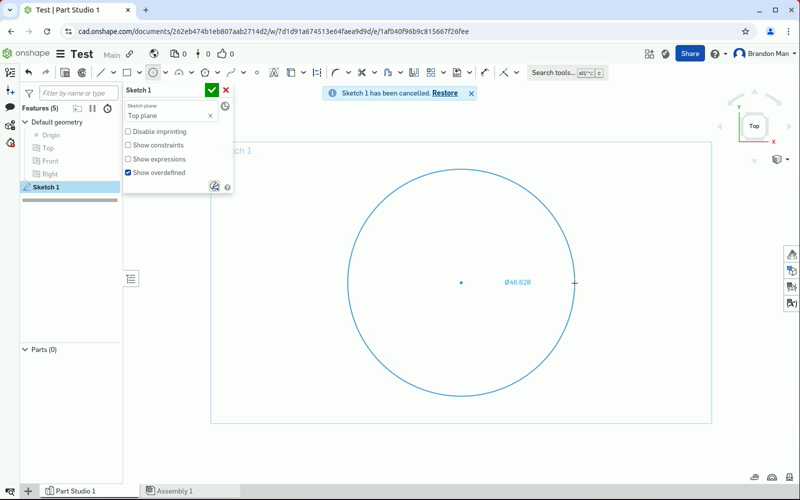
key(esc)
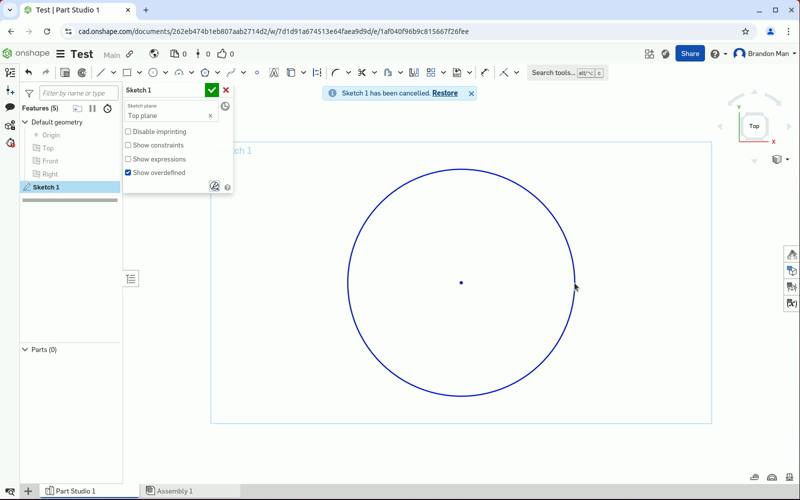
mouse_move(452, 236)
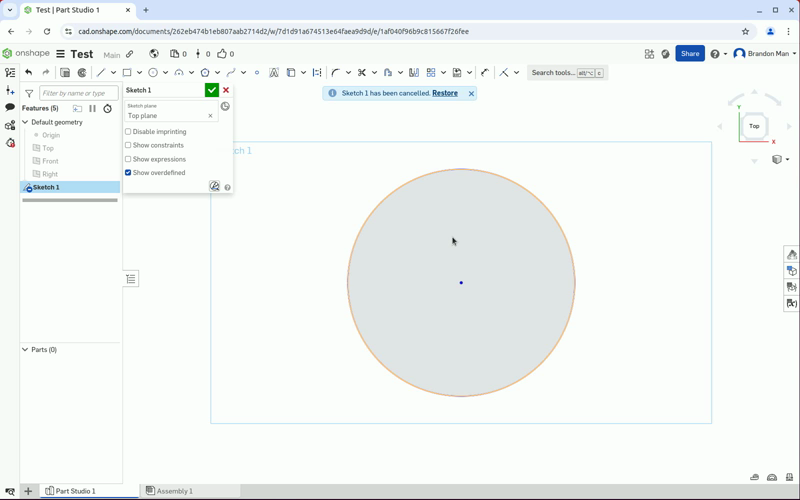
click(452, 236)
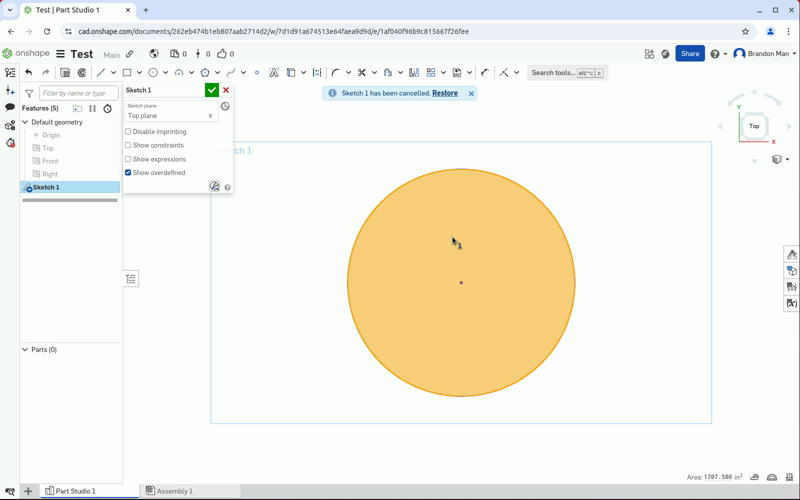
mouse_move(73, 352)
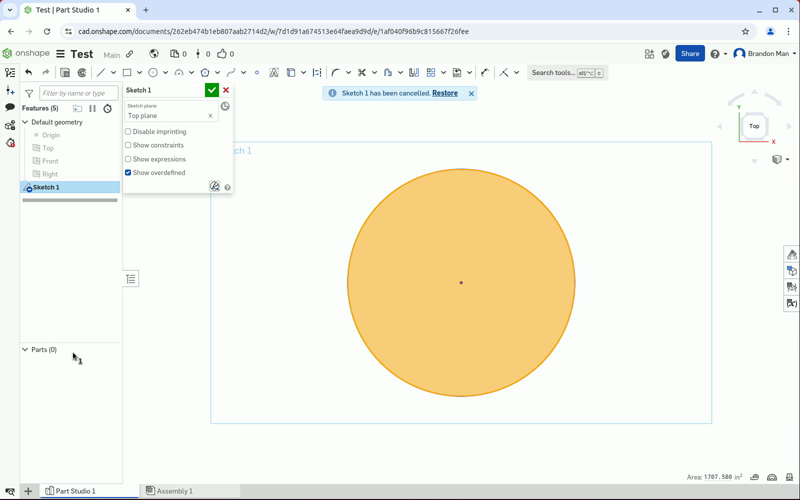
key(shift+y)
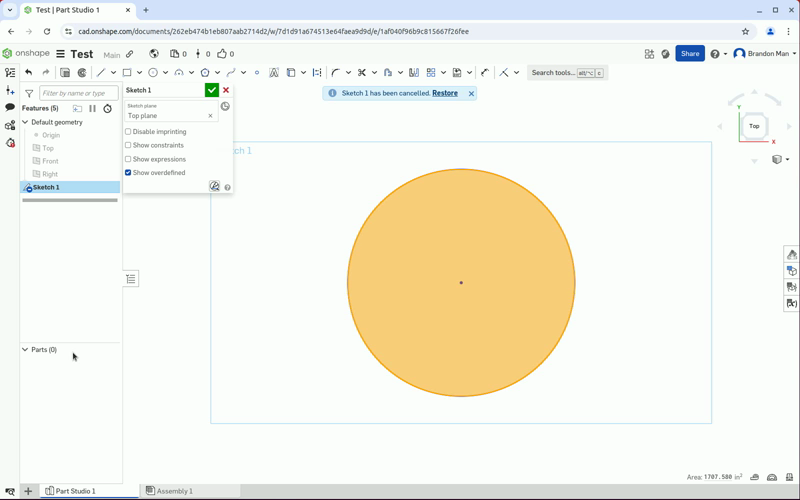
key(shift+e)
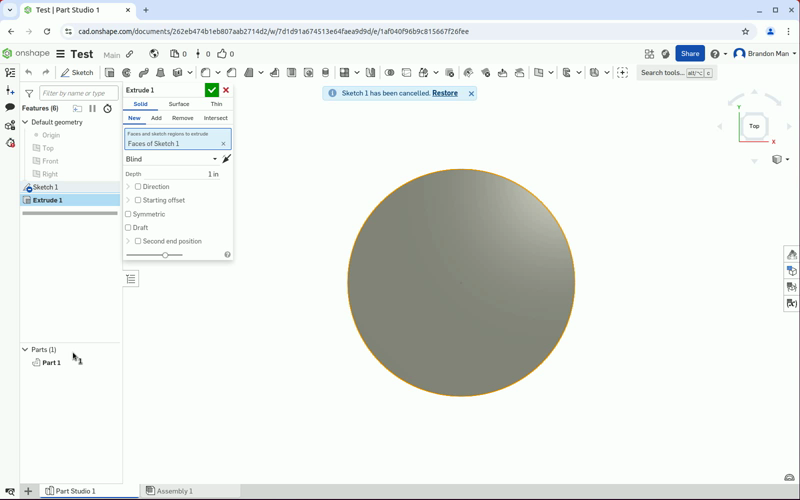
mouse_move(143, 106)
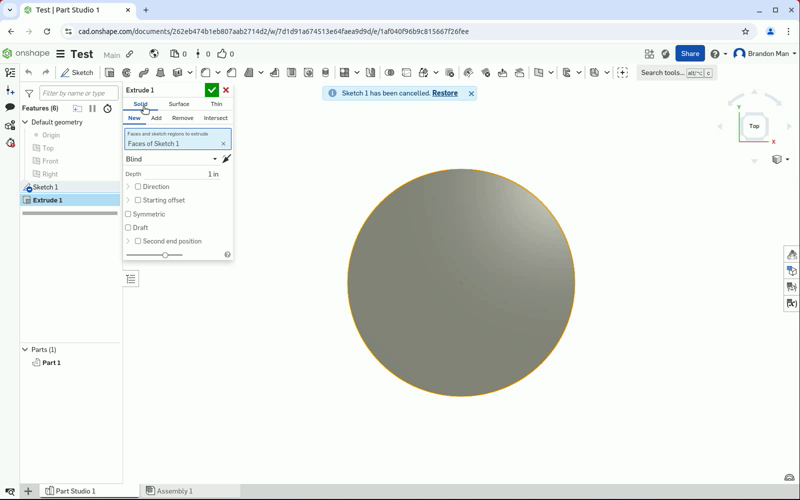
click(143, 106)
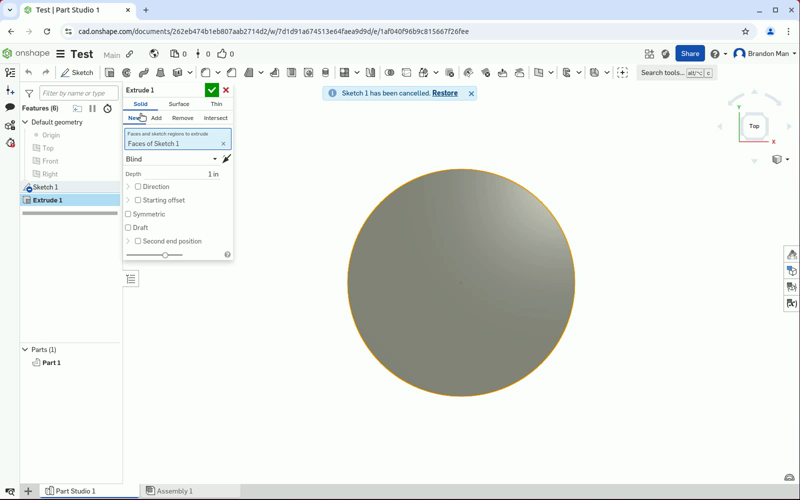
mouse_move(137, 120)
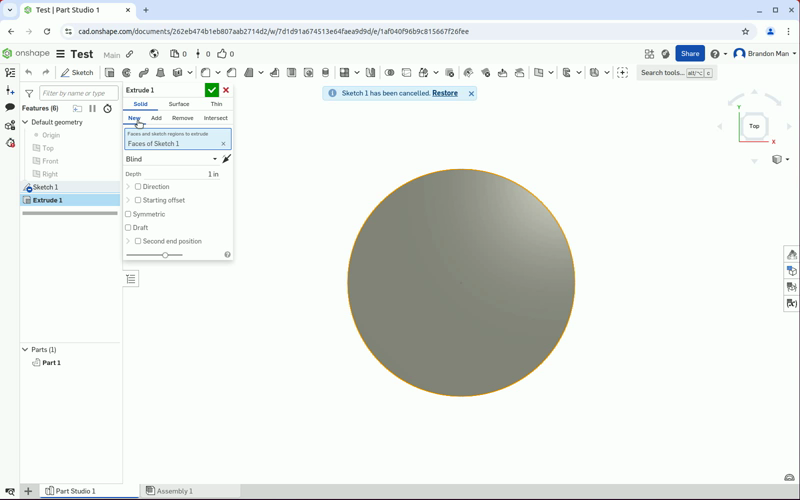
click(137, 120)
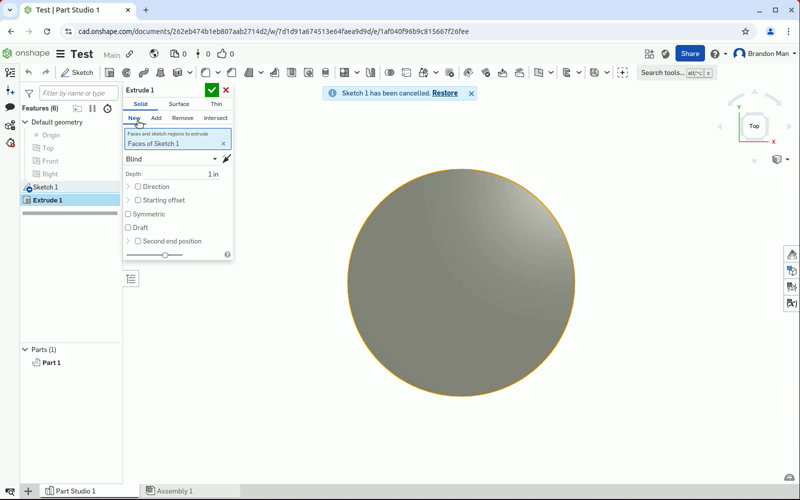
key(tab, 4)
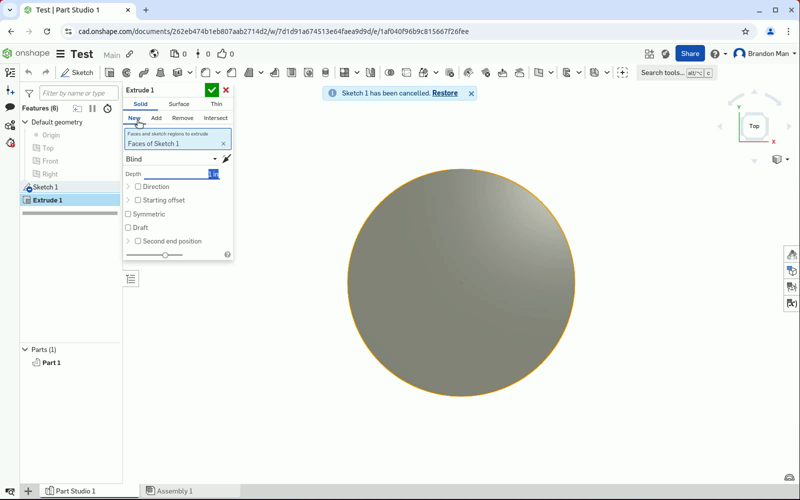
text(0.722)
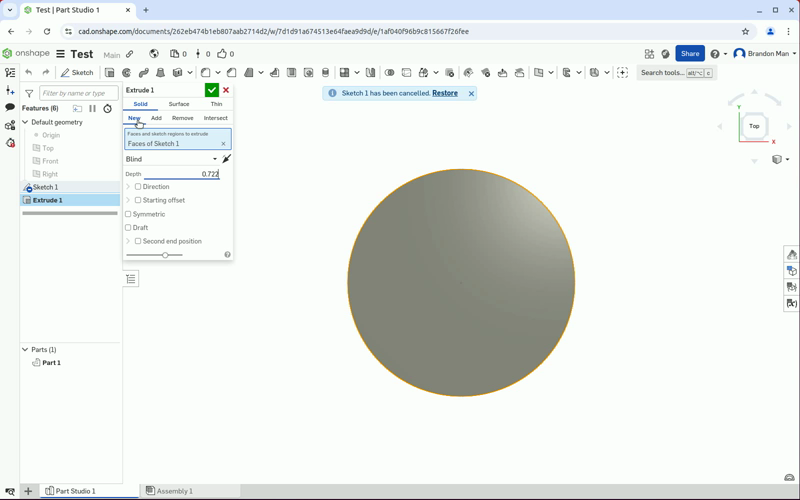
key(enter)
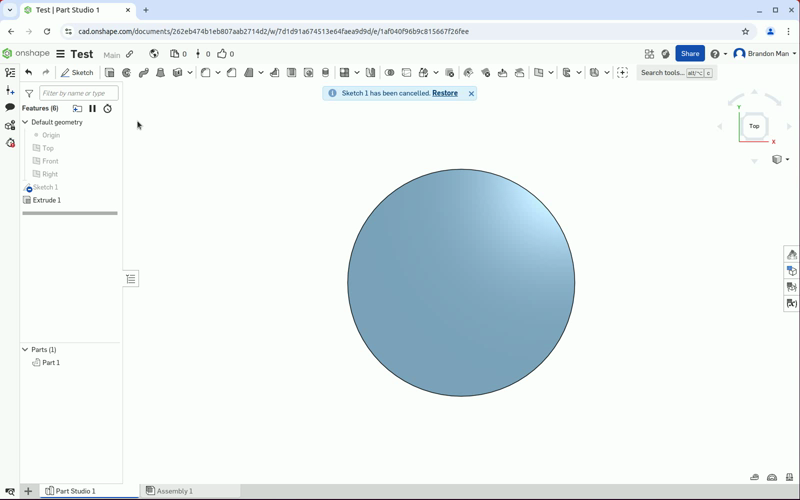
key(shift+h)
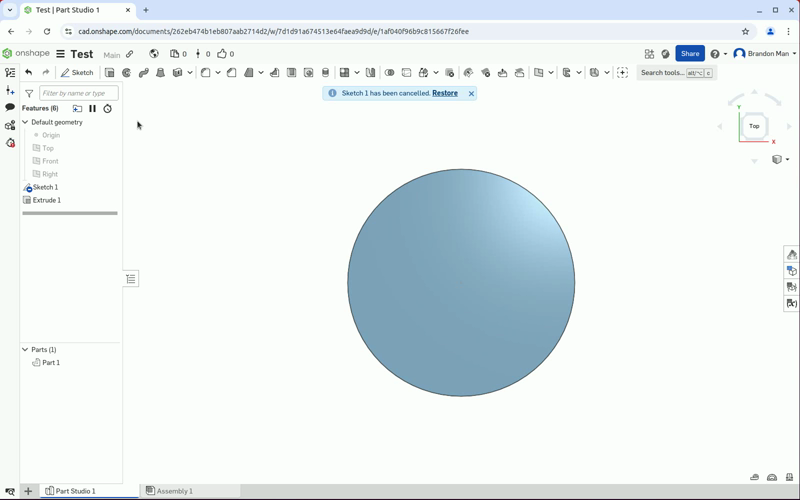
key(shift+h)
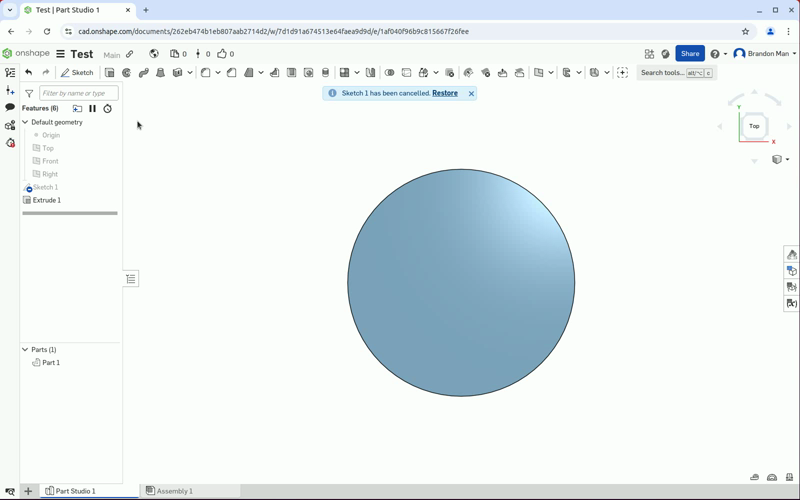
mouse_move(73, 189)
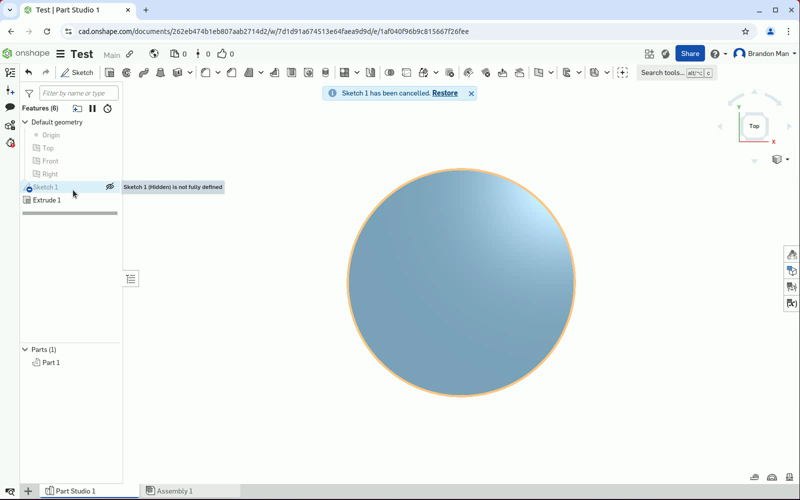
click(73, 189)
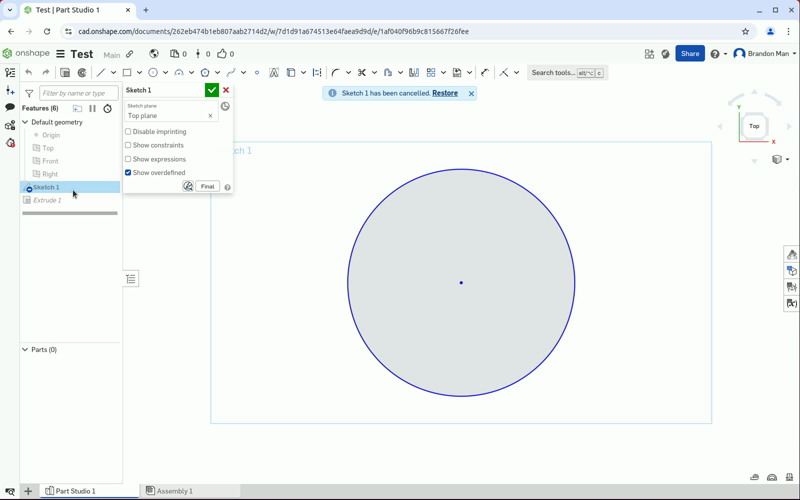
mouse_move(229, 92)
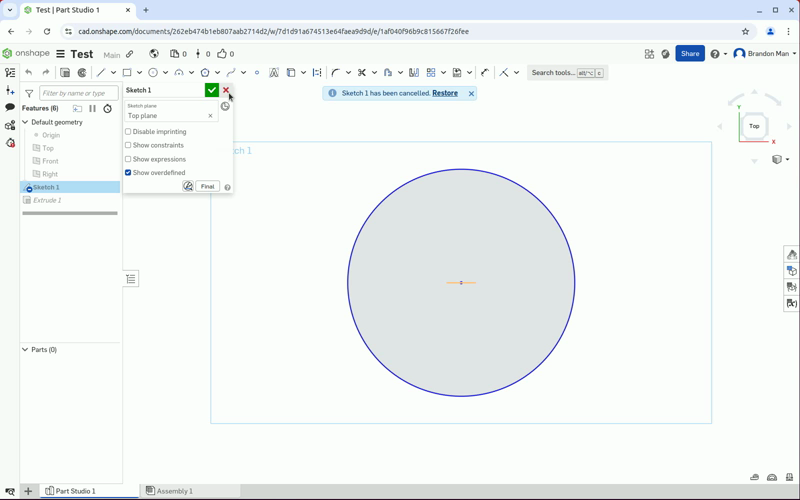
click(229, 92)
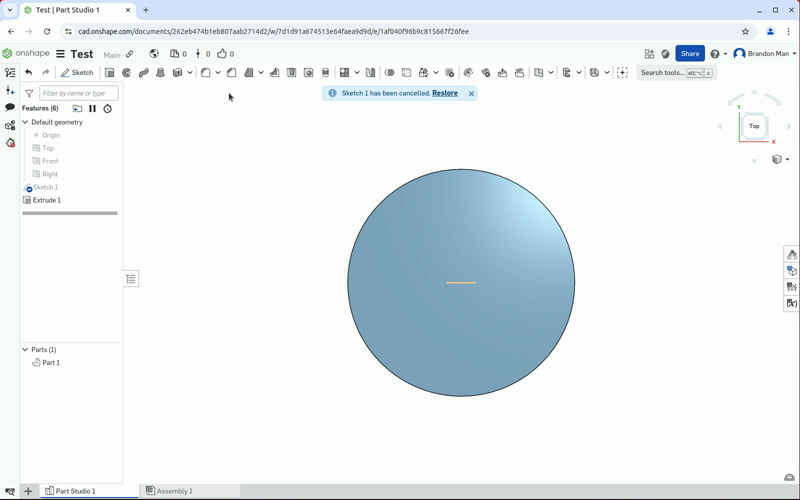
mouse_move(541, 75)
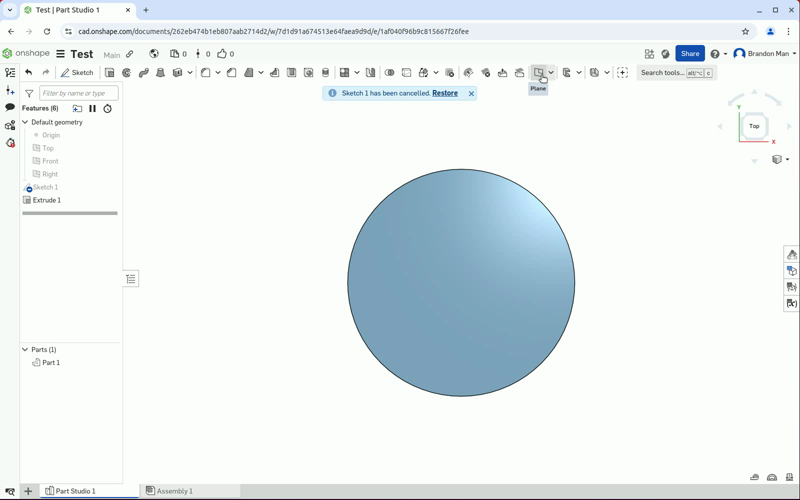
click(541, 75)
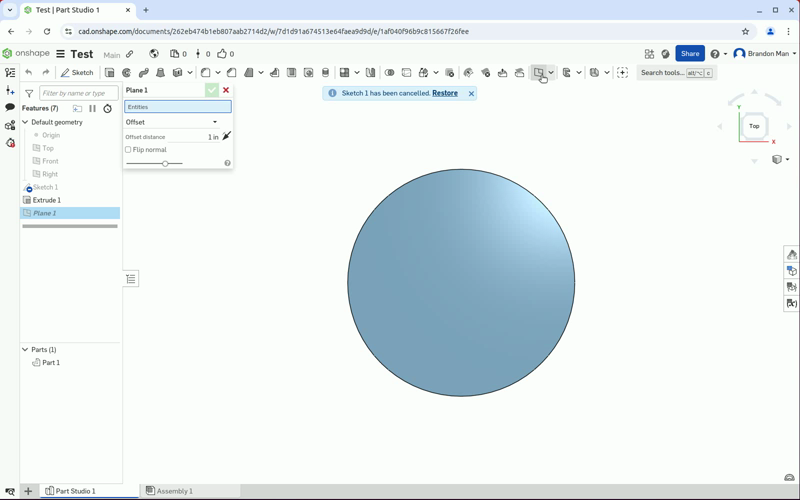
mouse_move(73, 150)
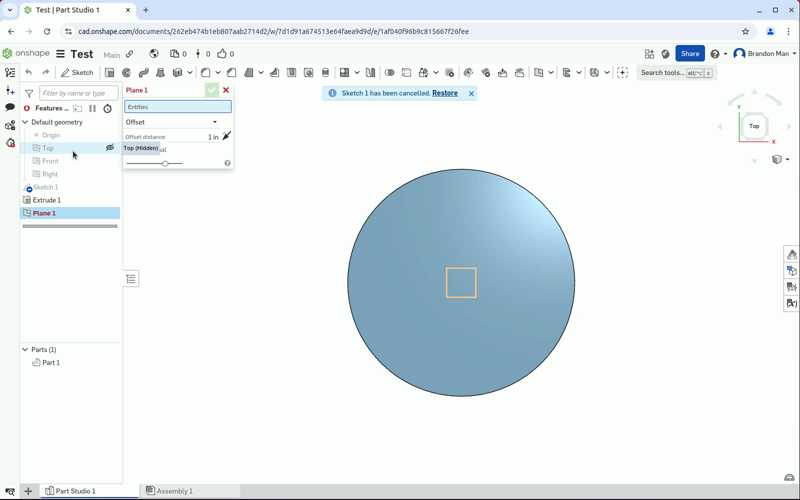
click(73, 150)
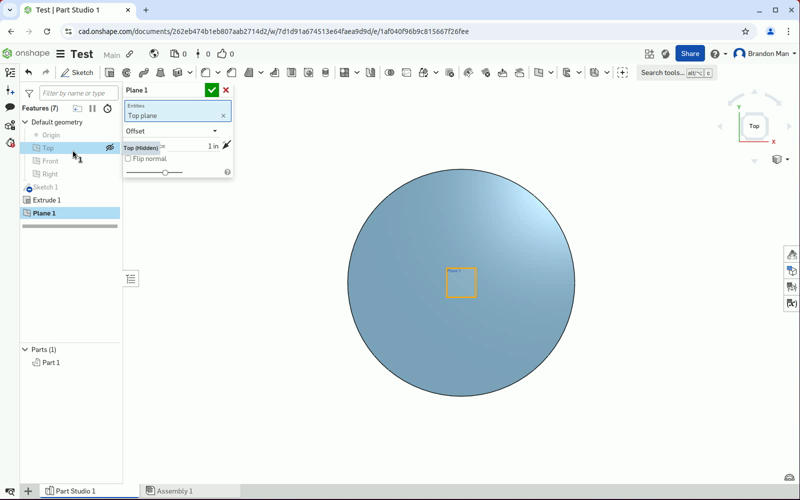
key(tab, 2)
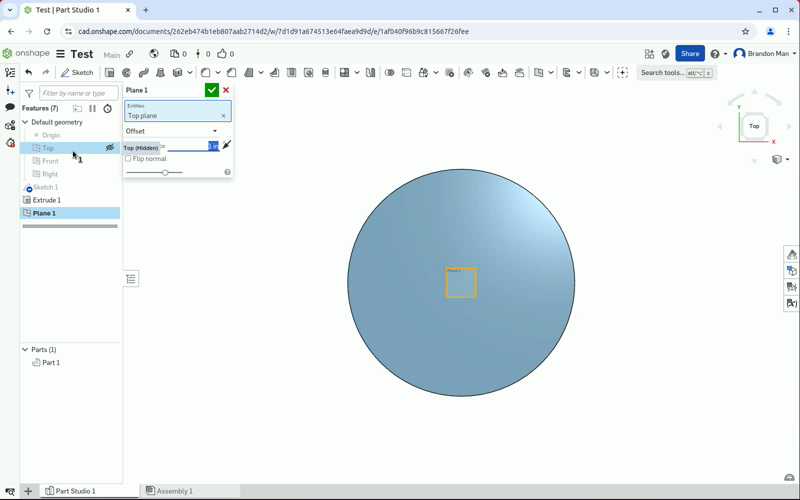
text(0.709)
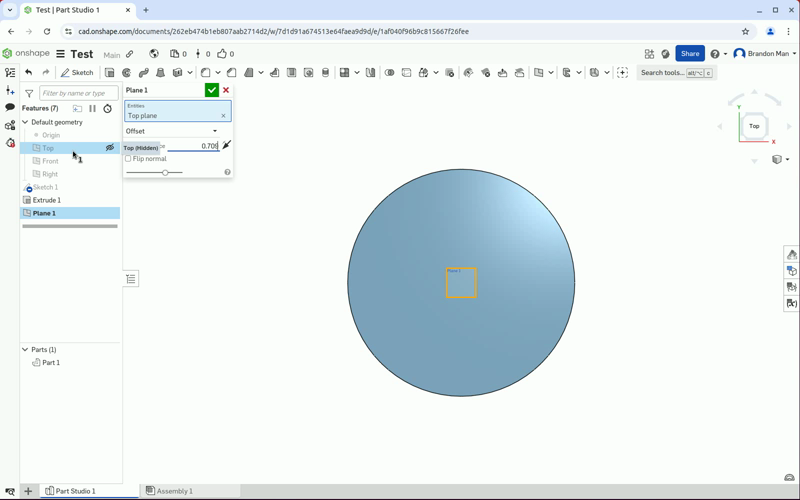
key(enter, 2)
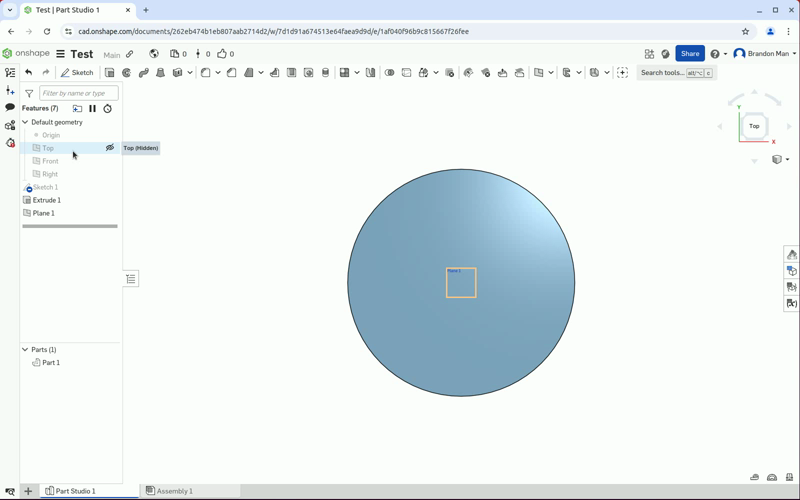
key(shift+s)
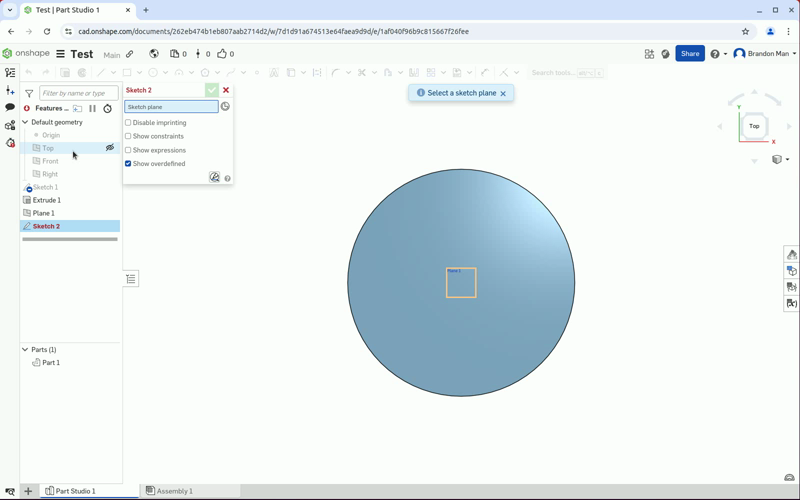
mouse_move(73, 215)
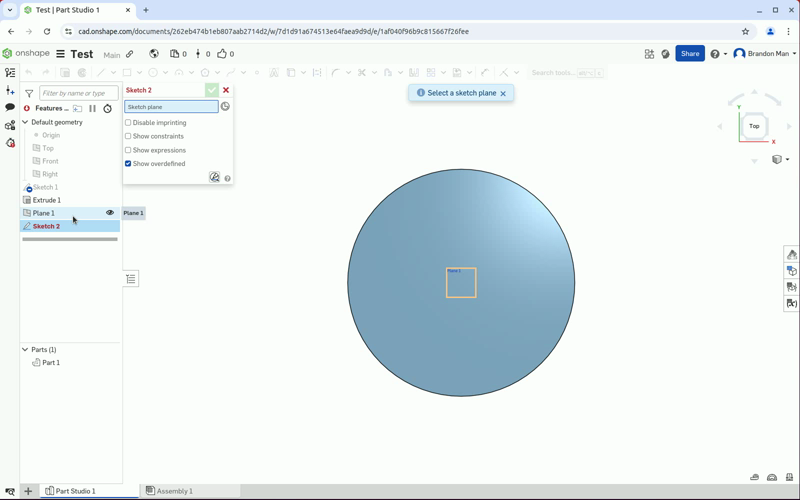
click(73, 215)
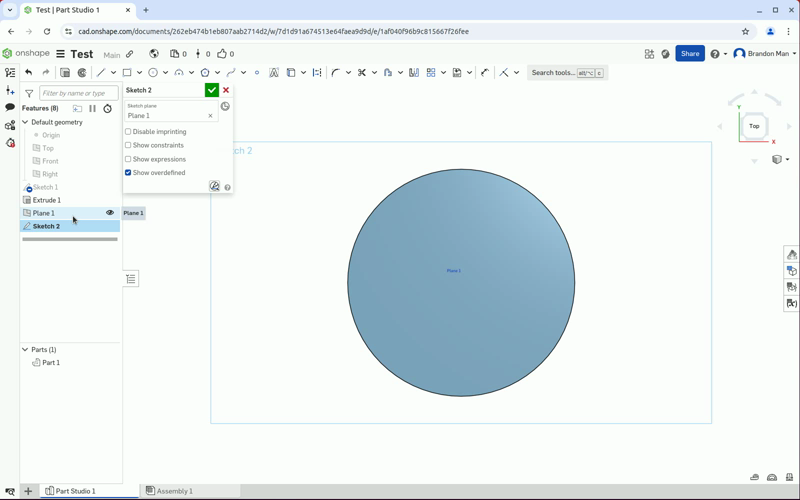
mouse_move(73, 352)
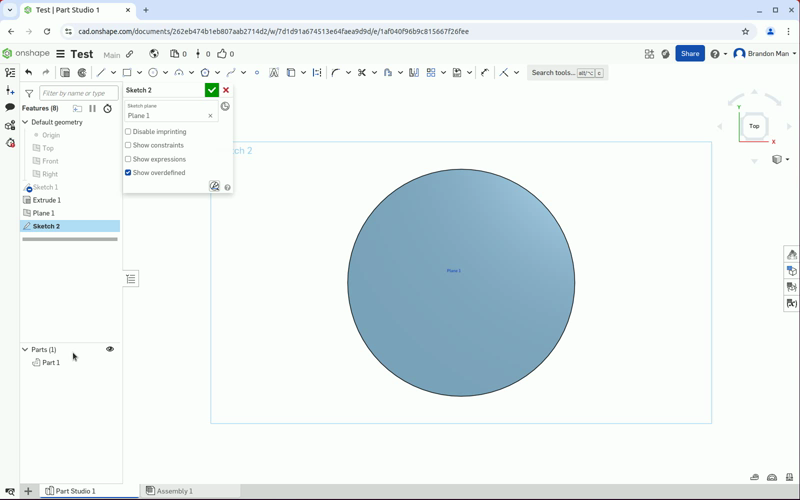
key(y)
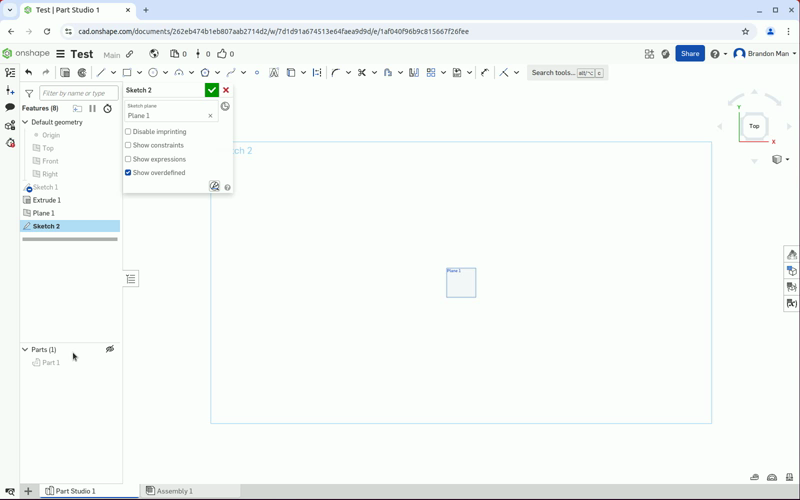
key(c)
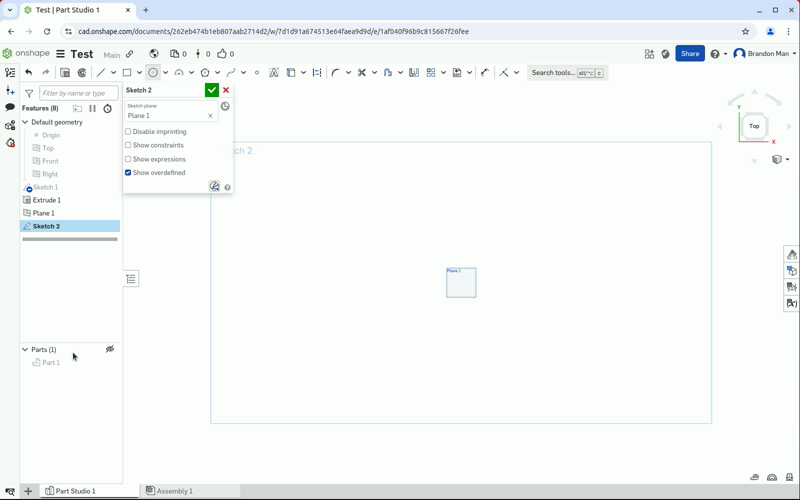
key_down(shift)
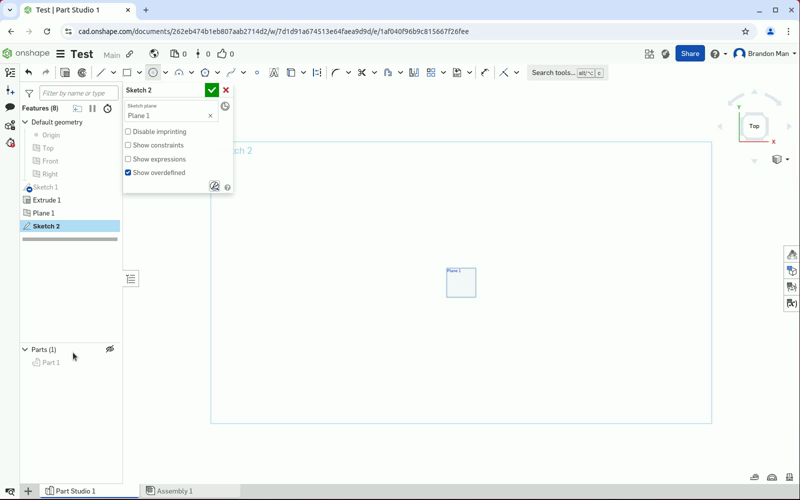
mouse_move(461, 282)
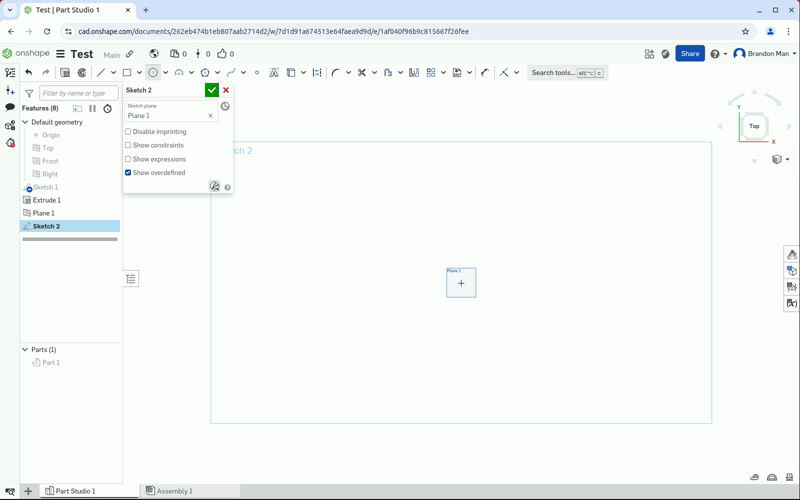
click(461, 282)
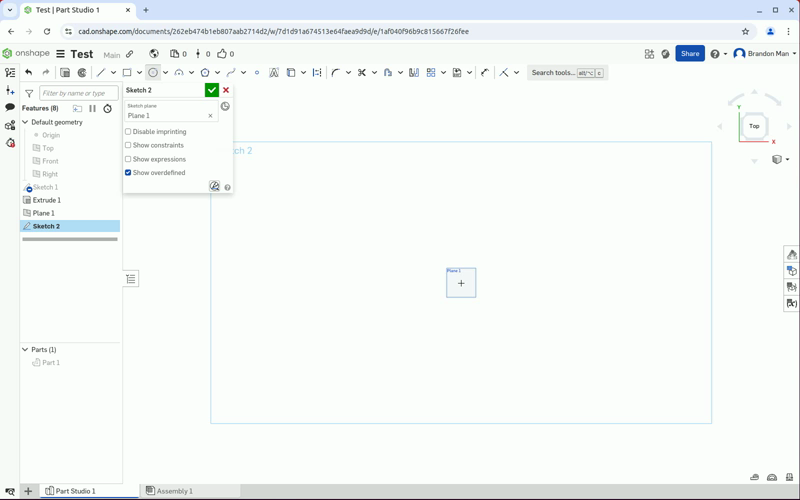
key_up(shift)
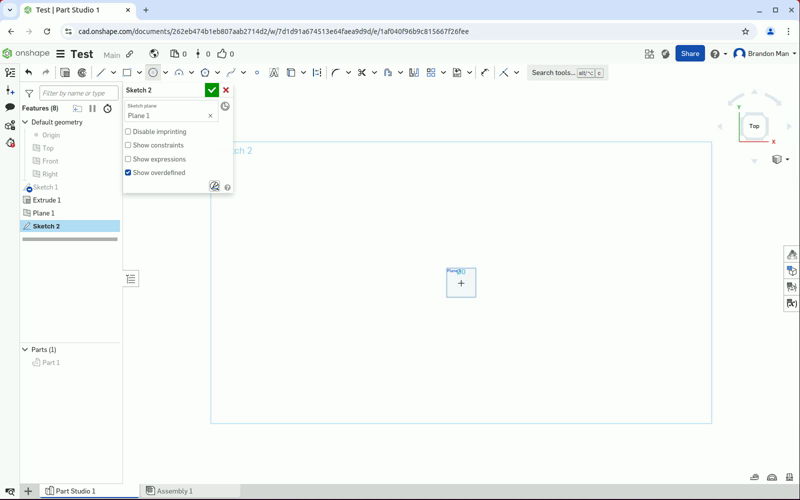
mouse_move(566, 282)
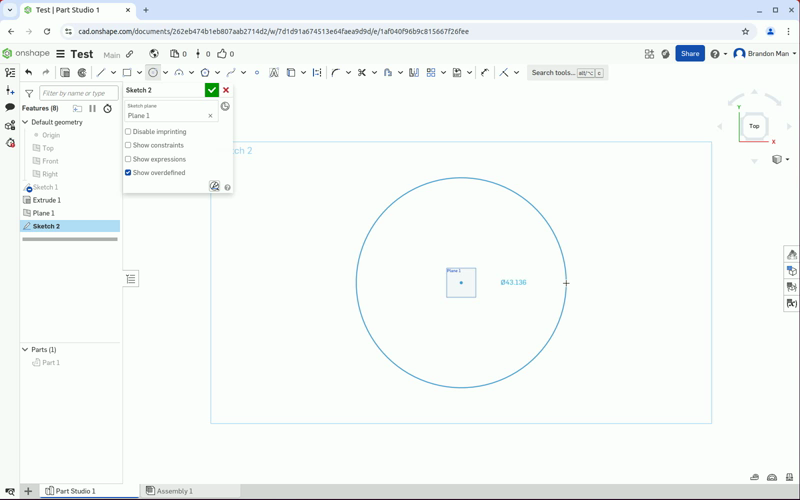
click(566, 282)
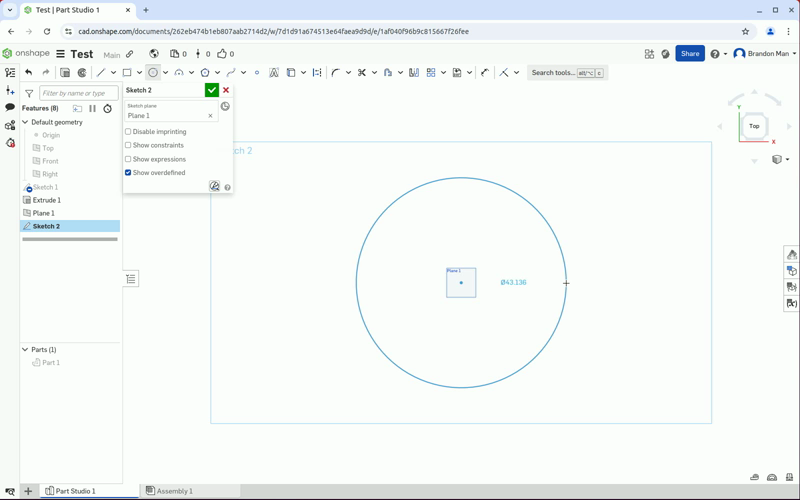
key(esc)
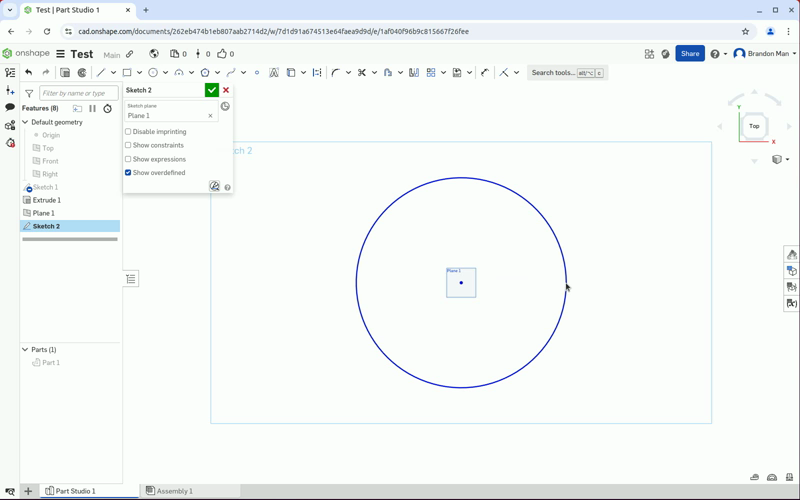
mouse_move(396, 300)
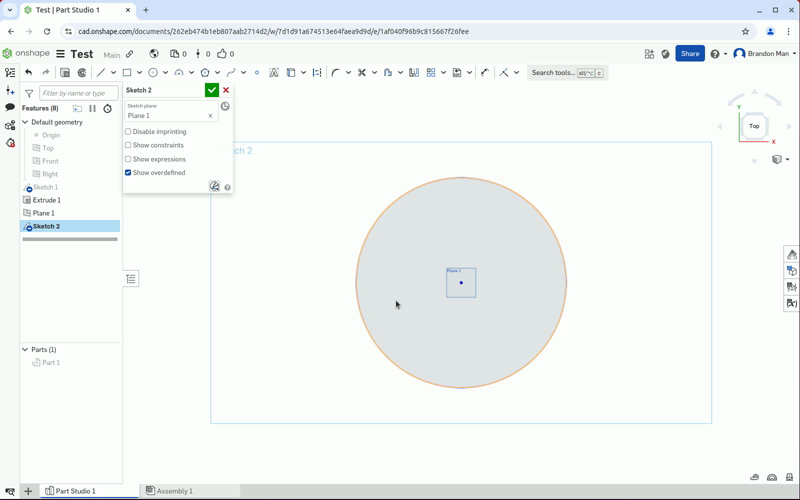
click(396, 300)
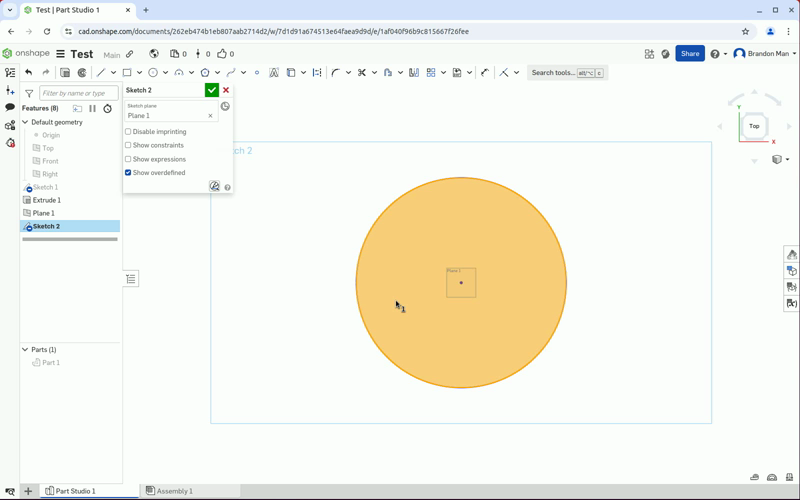
mouse_move(73, 352)
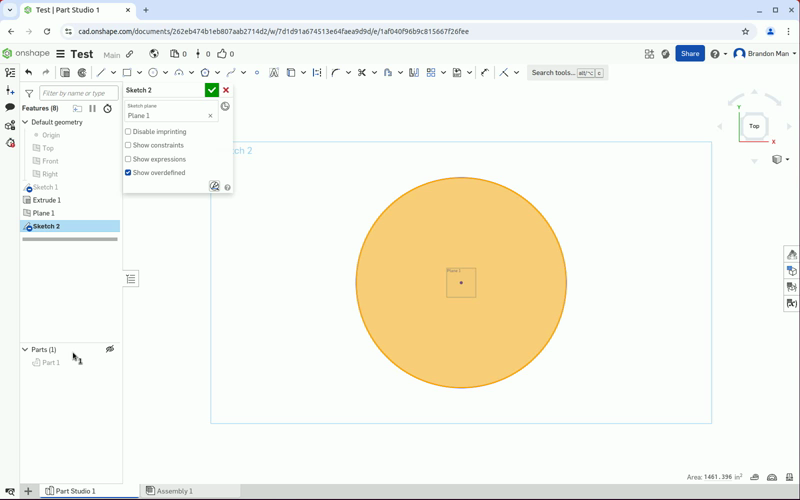
key(shift+y)
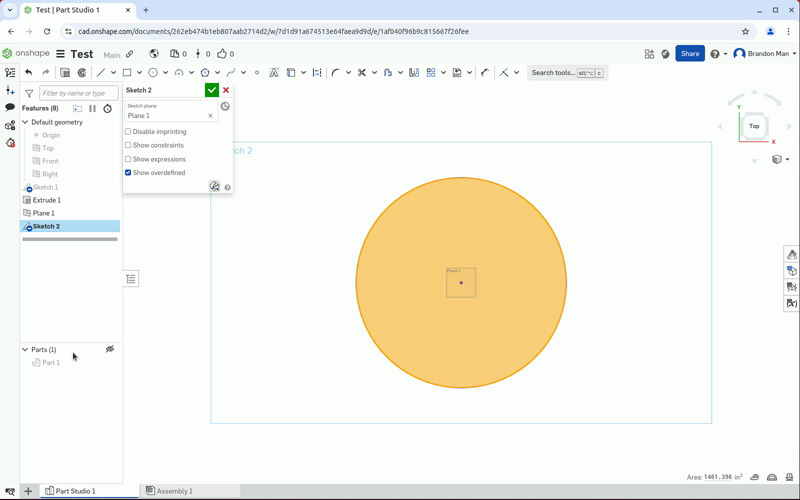
key(shift+e)
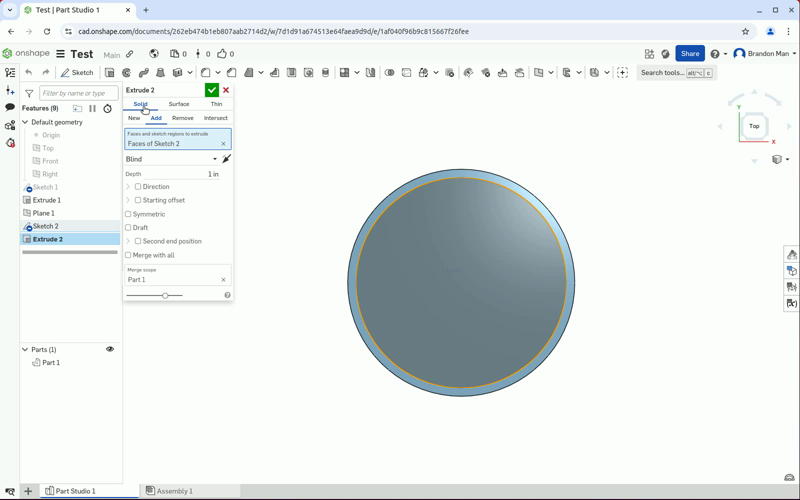
mouse_move(143, 106)
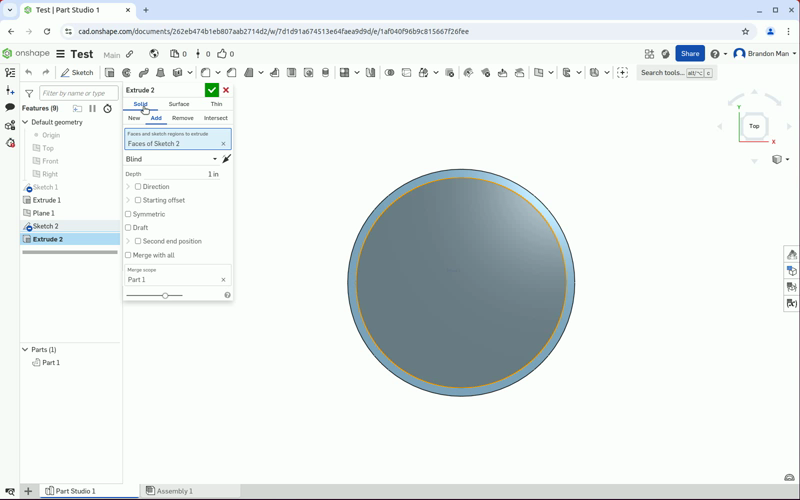
click(143, 106)
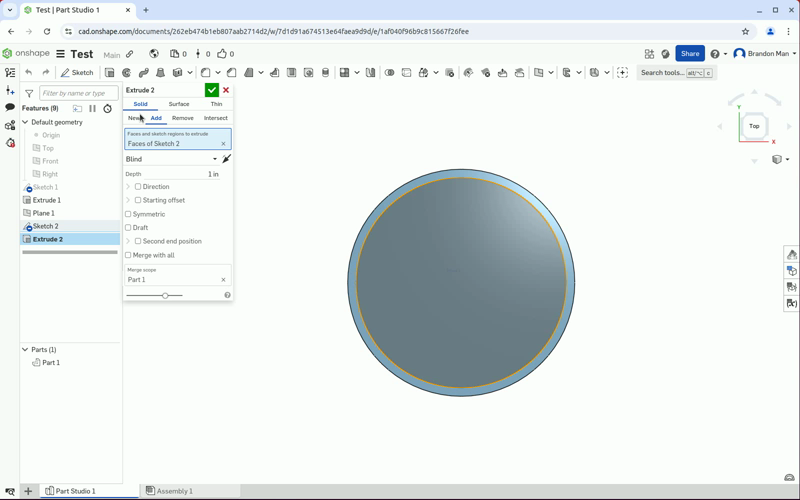
mouse_move(137, 120)
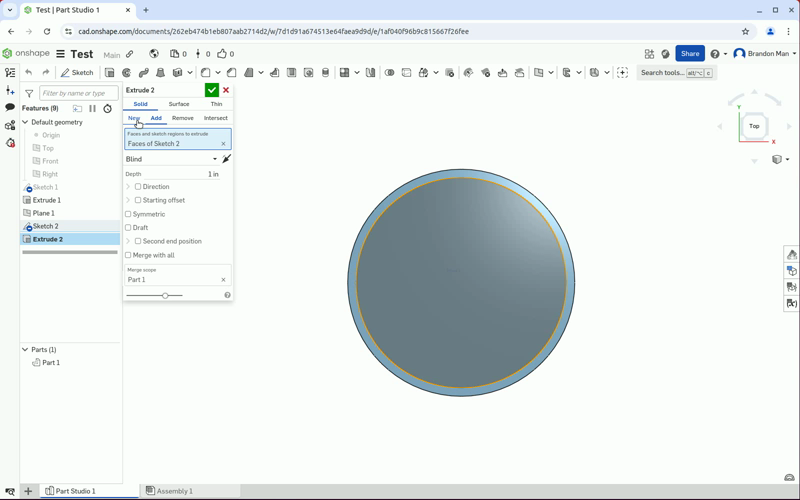
click(137, 120)
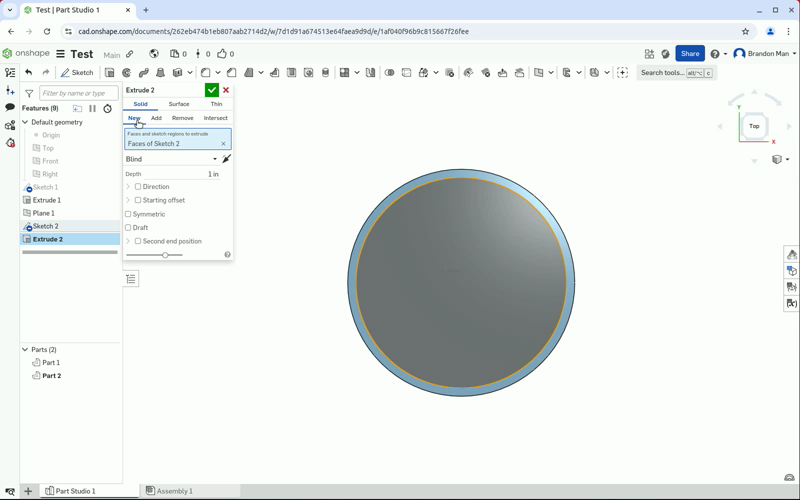
key(tab, 4)
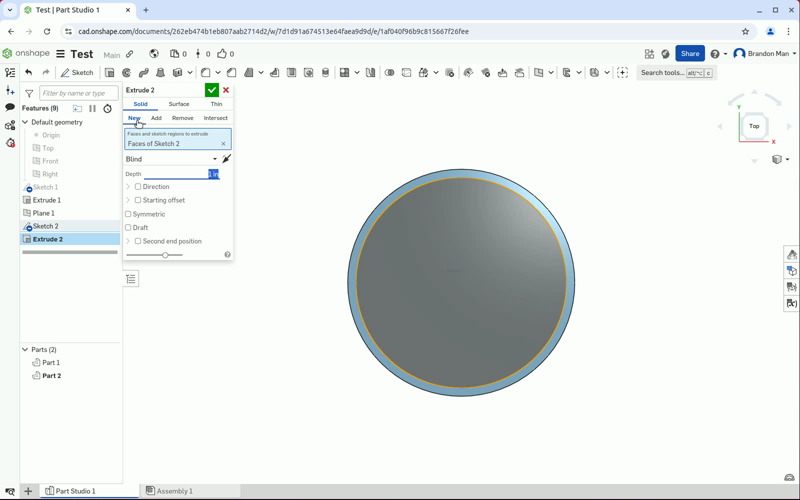
text(0.722)
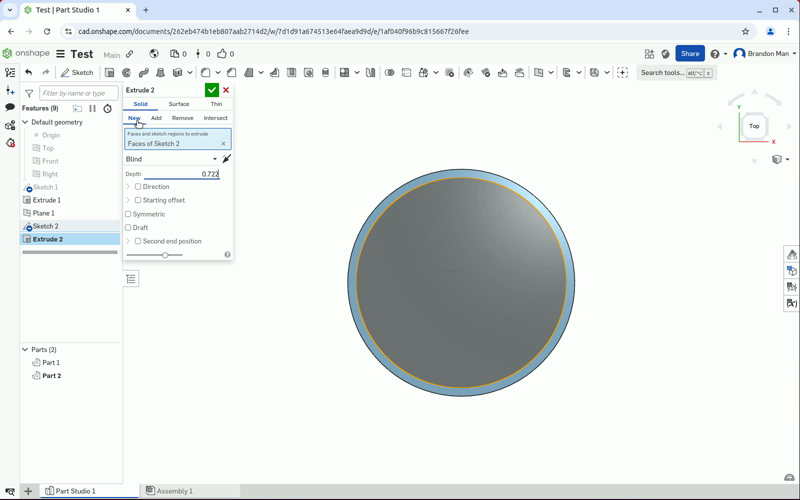
key(enter)
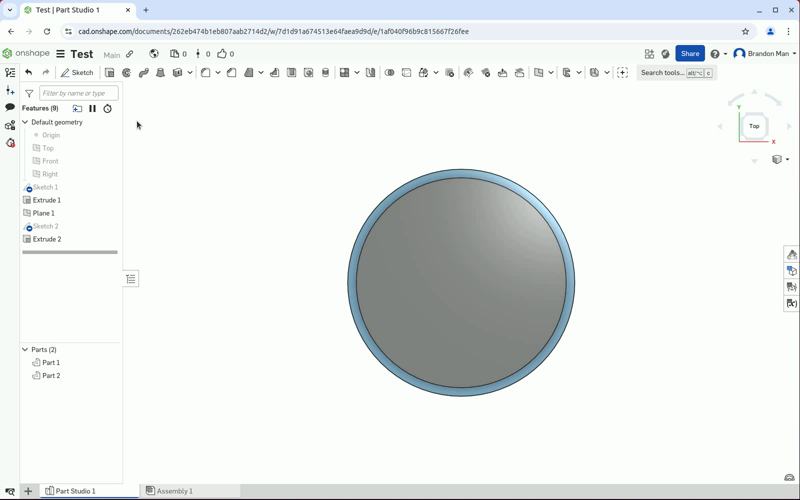
key(shift+h)
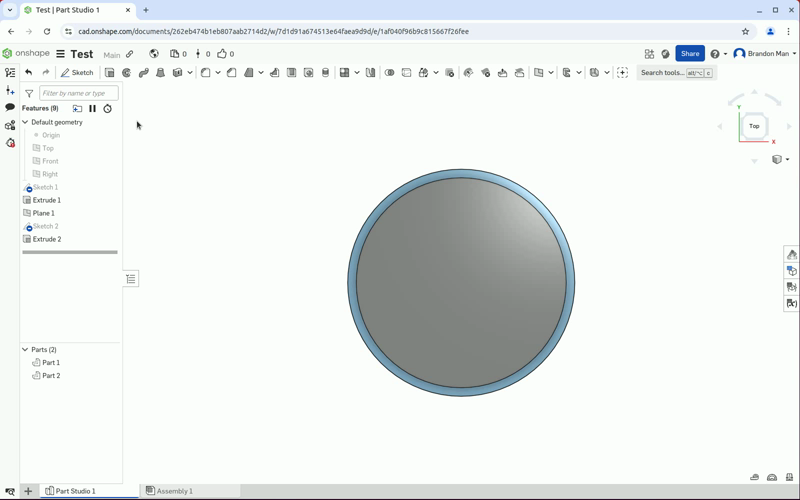
key(shift+h)
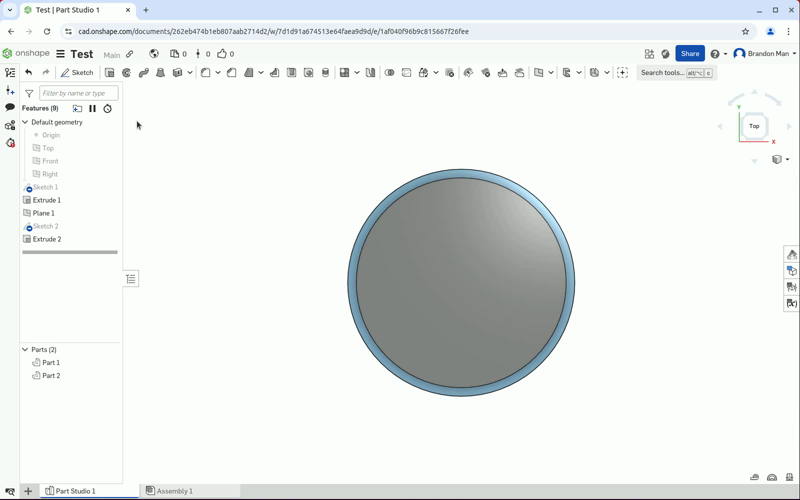
key(shift+7)
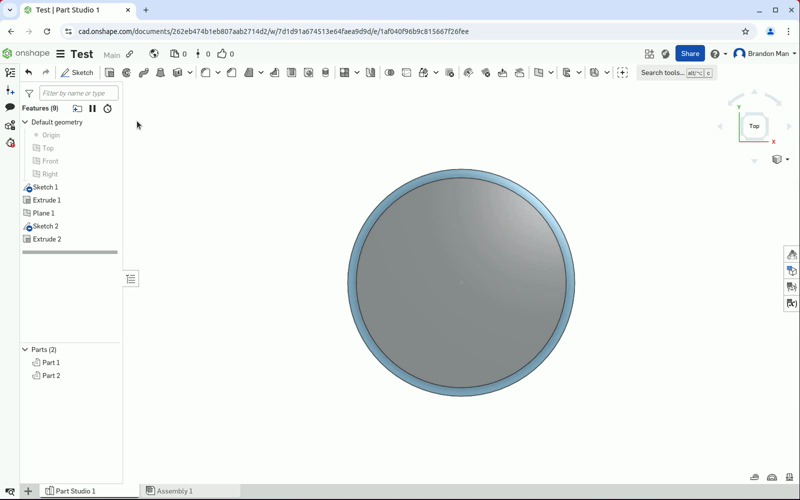
key(up, 3)
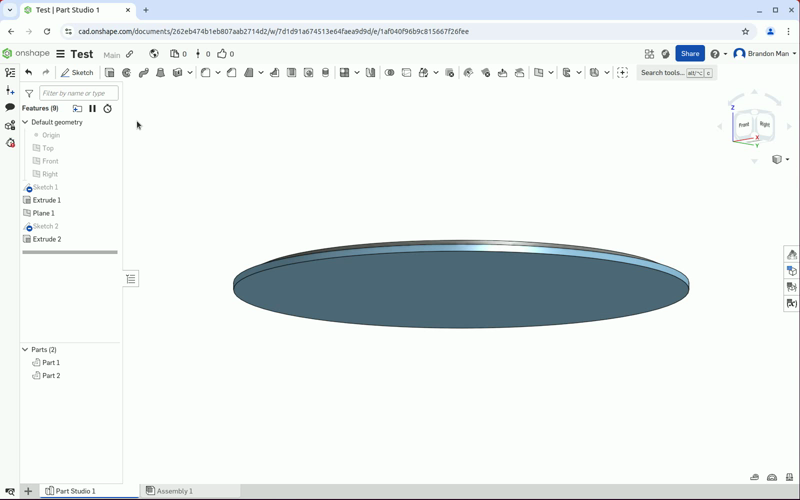
key(left, 3)
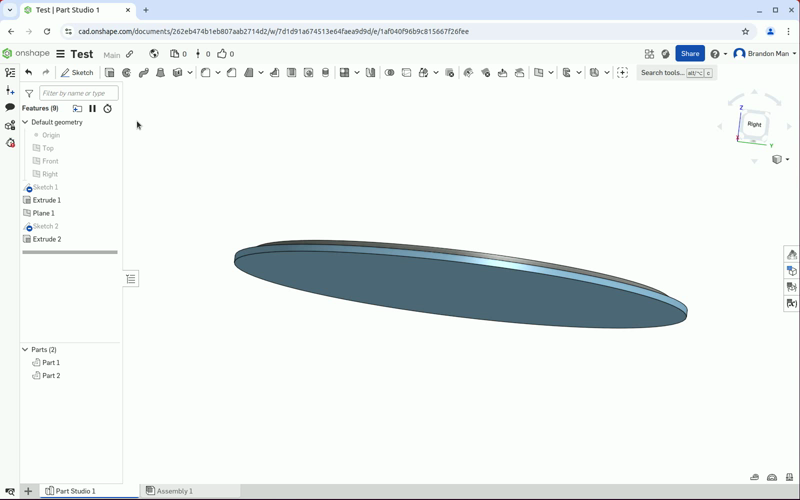
key(right, 3)
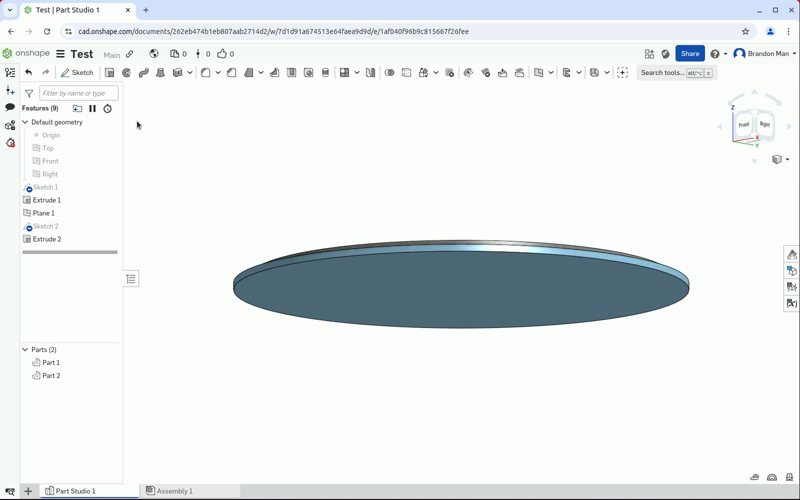
key(down, 3)
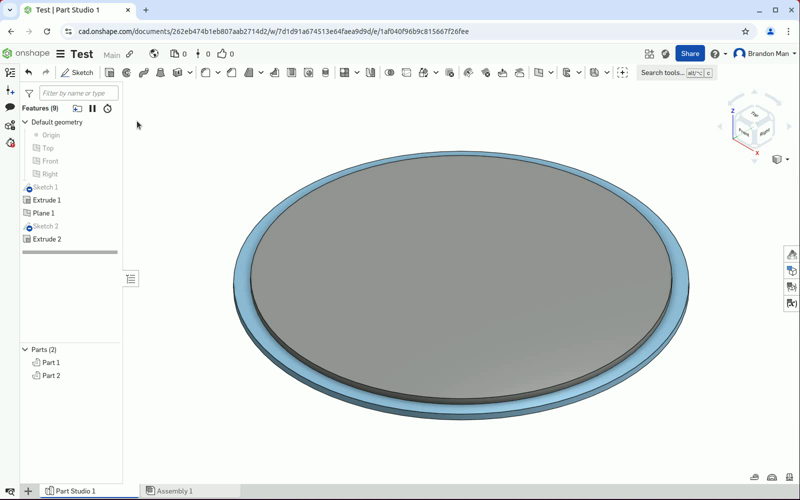
mouse_move(73, 189)
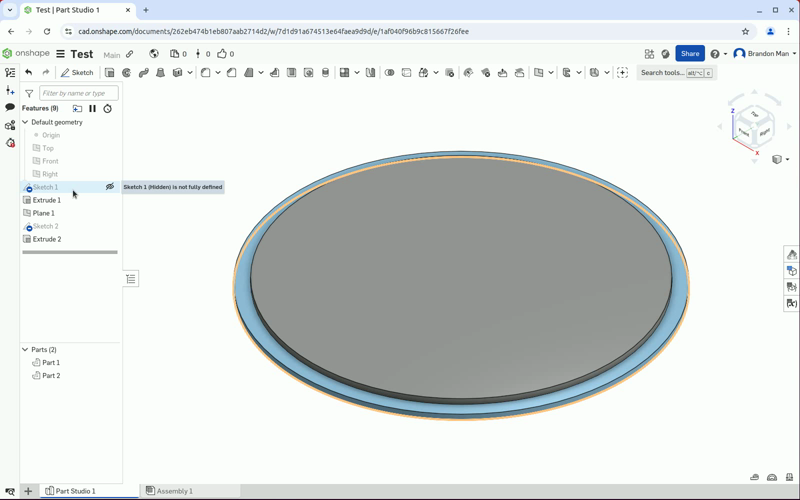
click(73, 189)